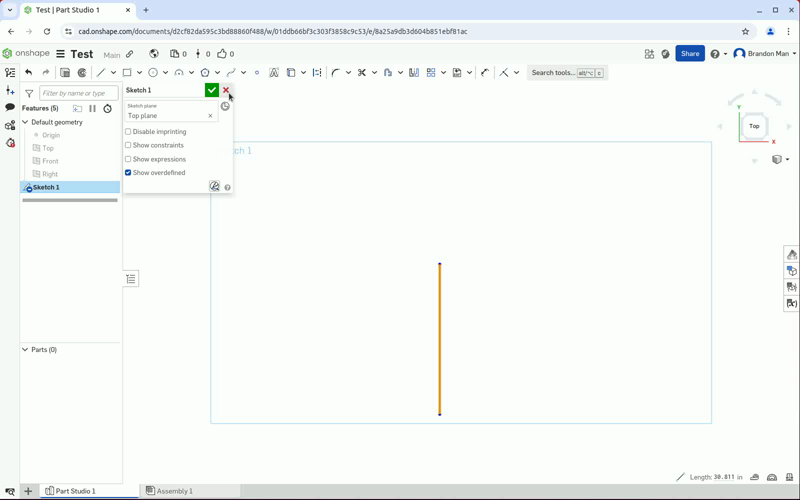
key(shift+h)
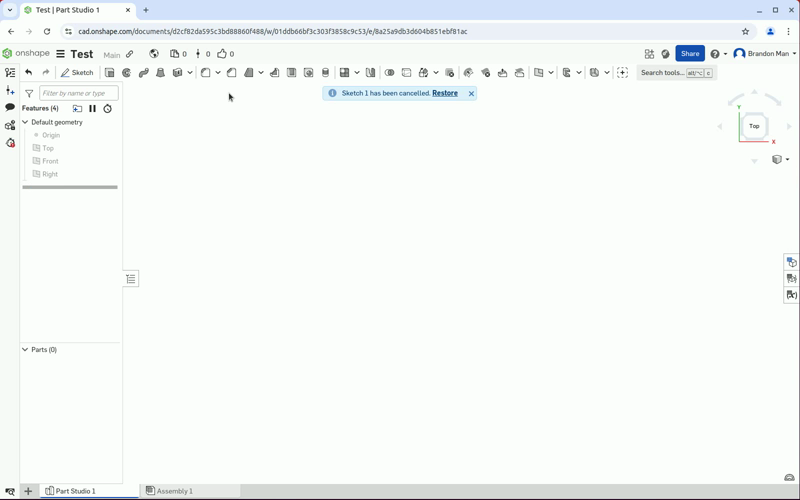
mouse_move(73, 352)
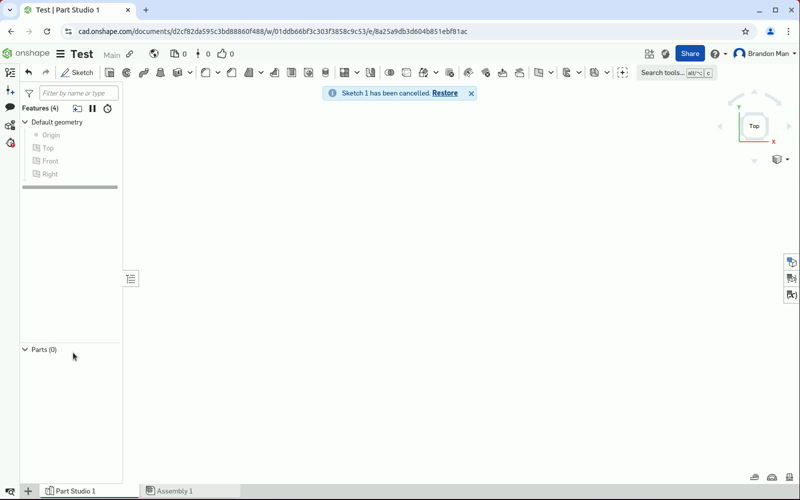
key(y)
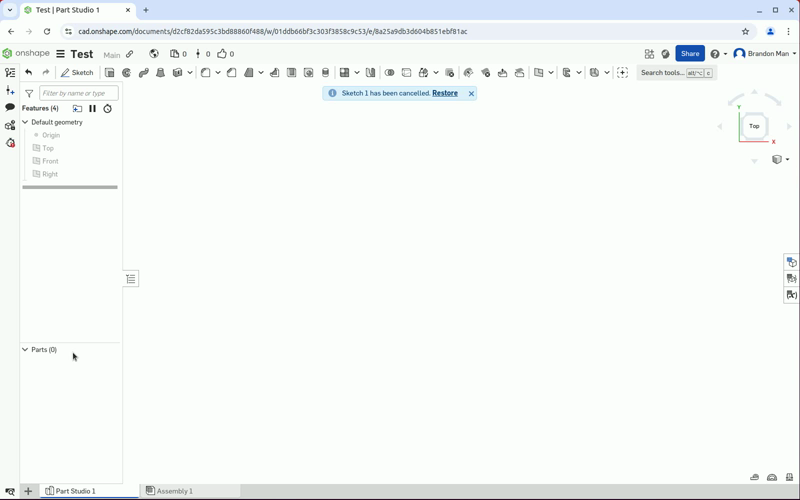
key(shift+p)
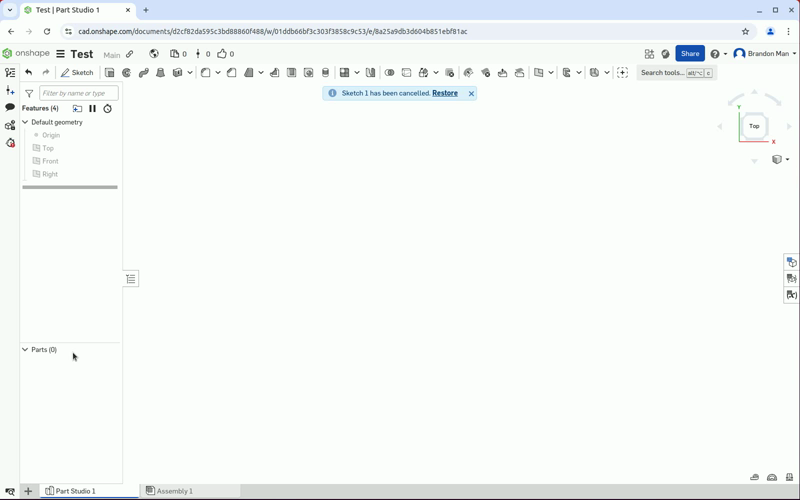
key(space)
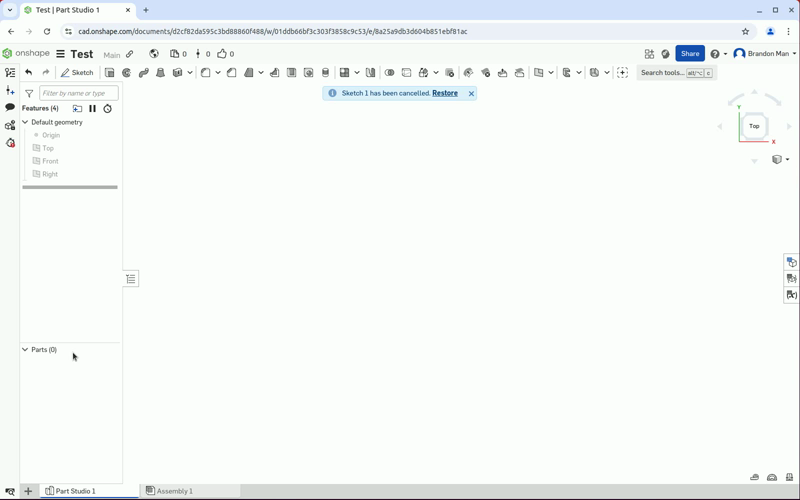
key_down(shift)
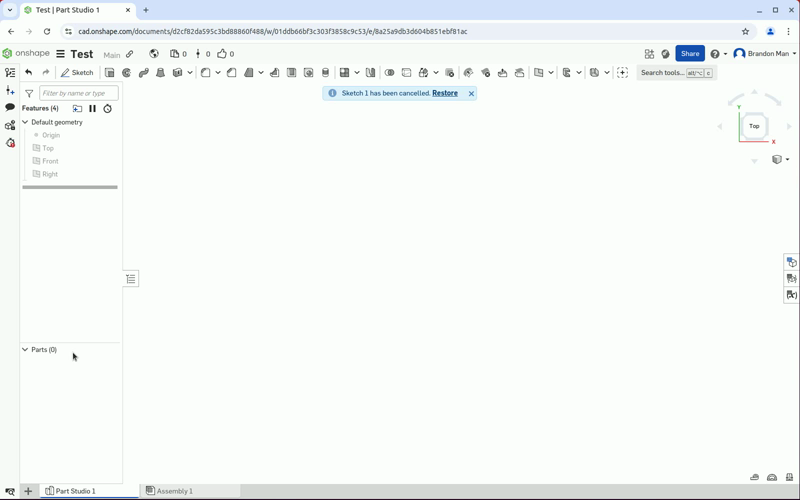
key(up)
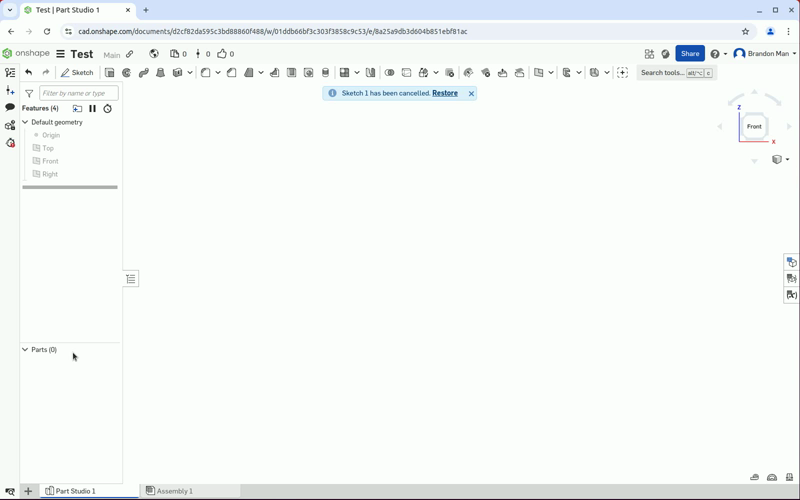
key_up(shift)
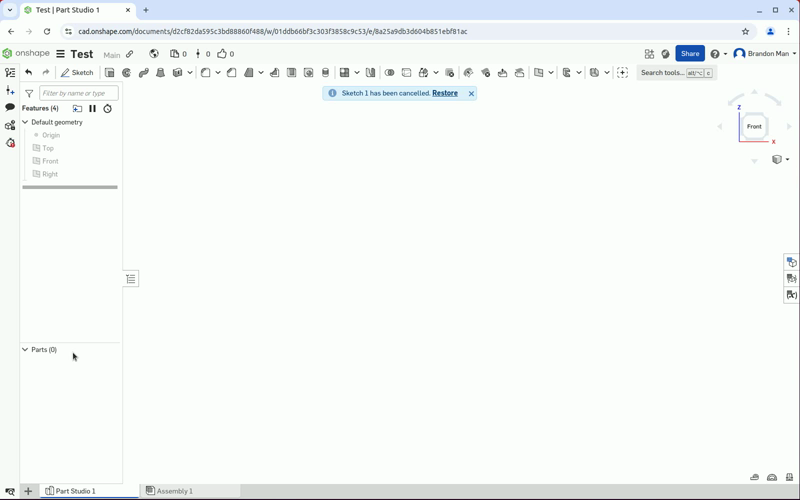
mouse_move(73, 352)
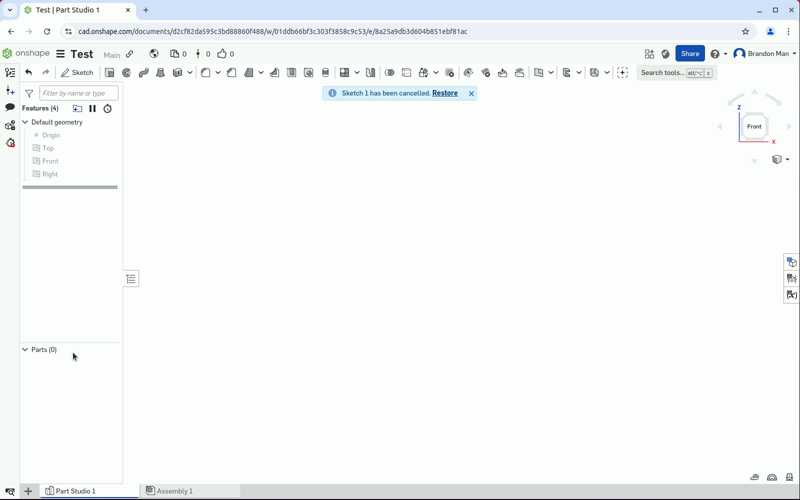
key(shift+y)
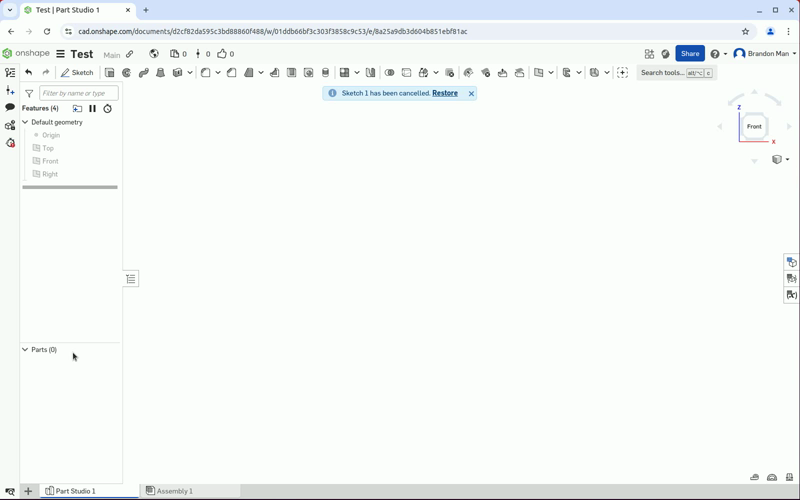
key(shift+s)
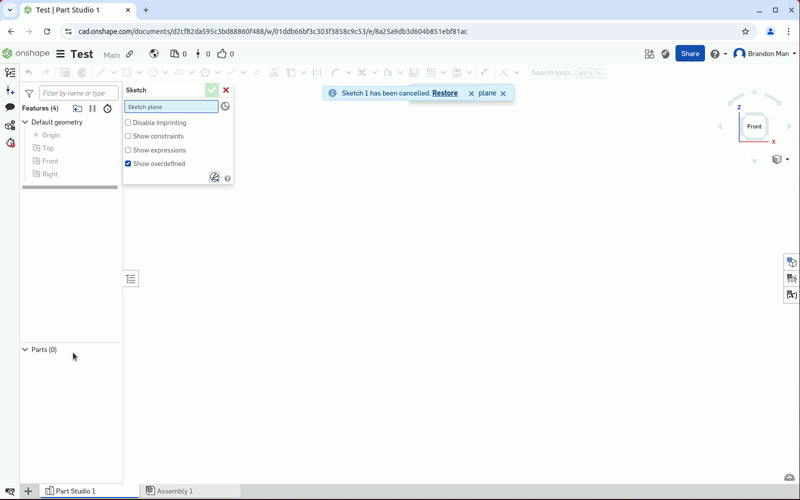
mouse_move(73, 163)
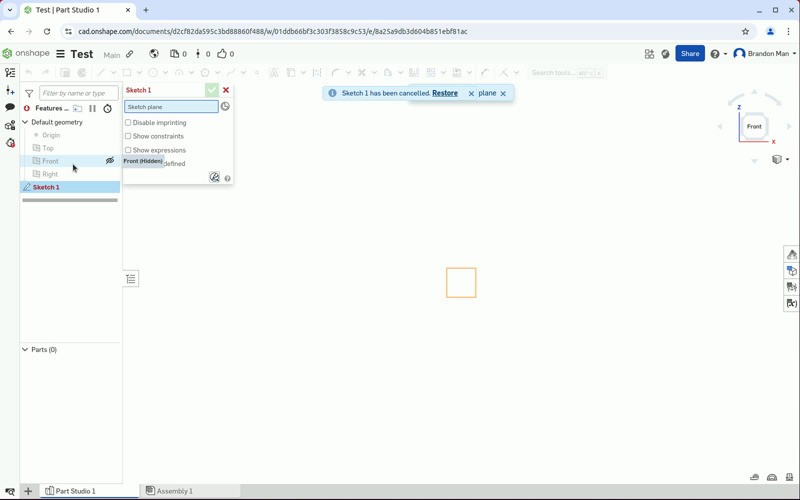
click(73, 163)
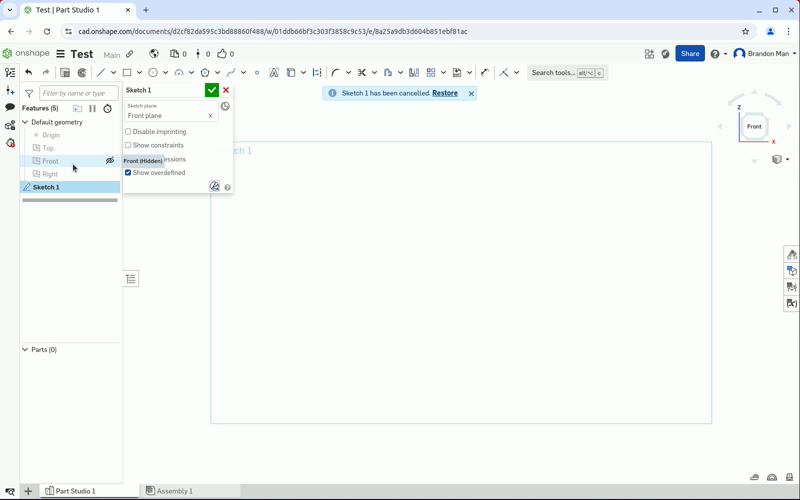
mouse_move(73, 352)
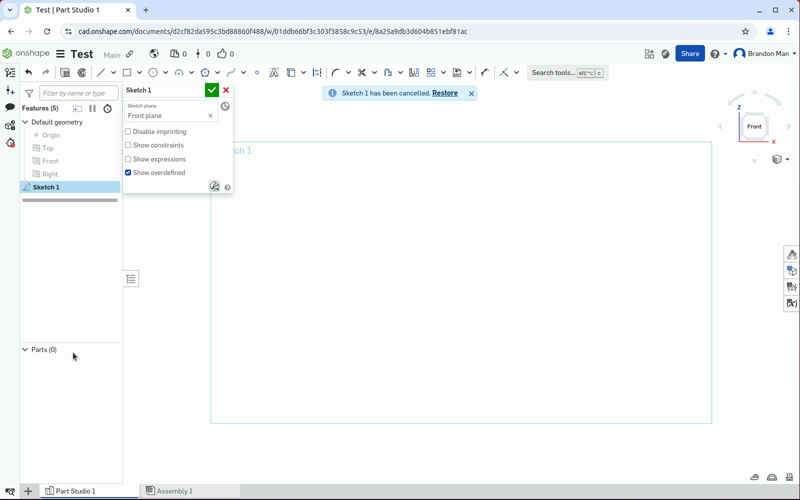
key(y)
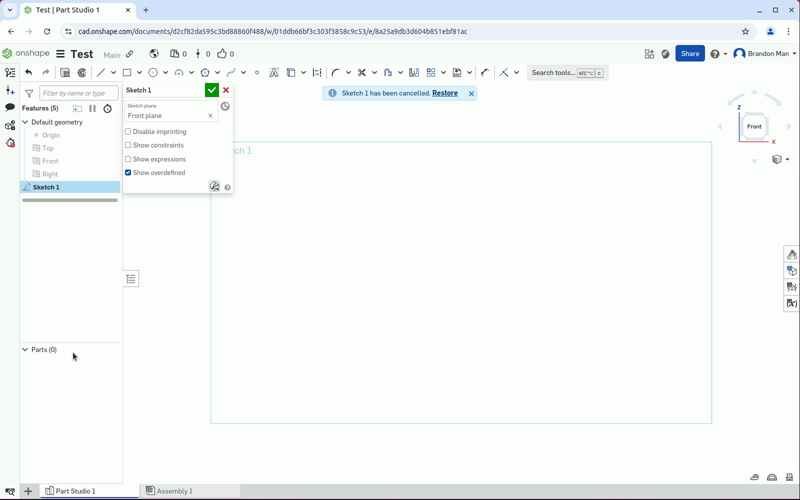
key(c)
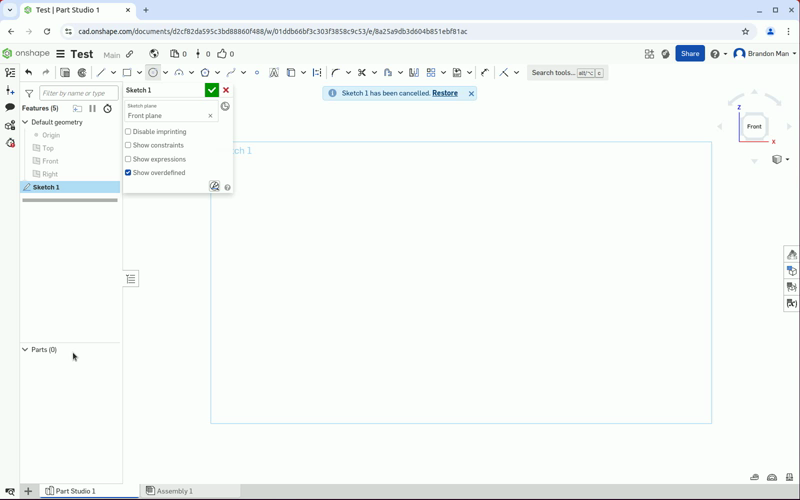
key_down(shift)
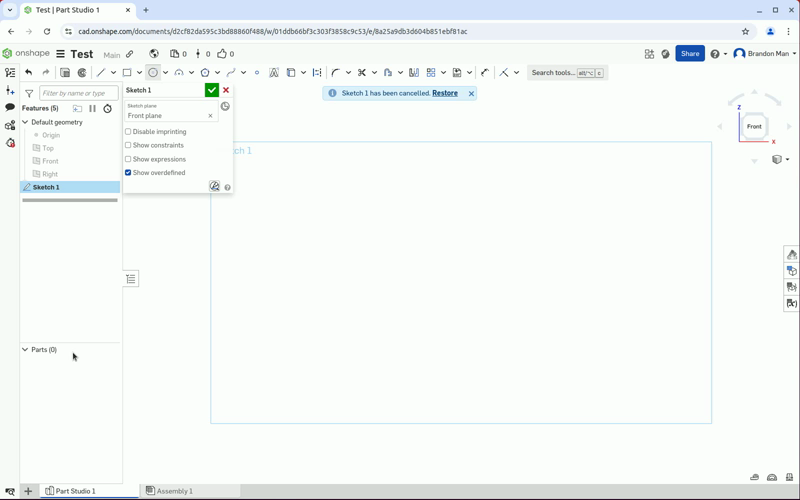
mouse_move(460, 282)
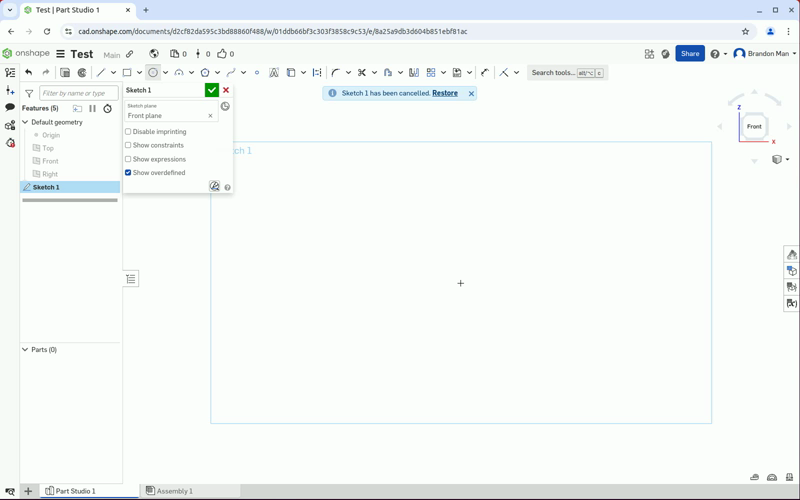
click(460, 282)
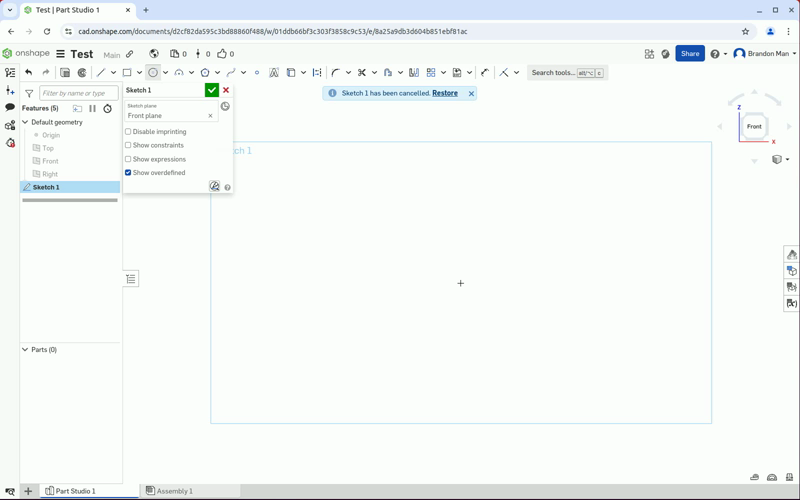
key_up(shift)
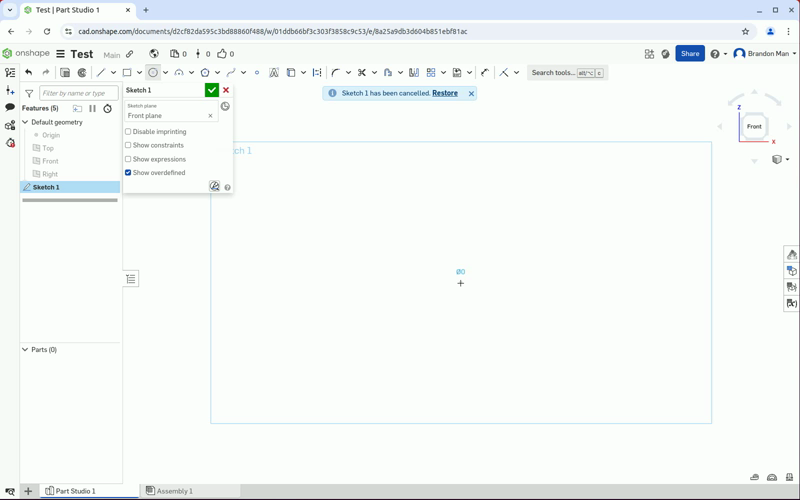
mouse_move(490, 282)
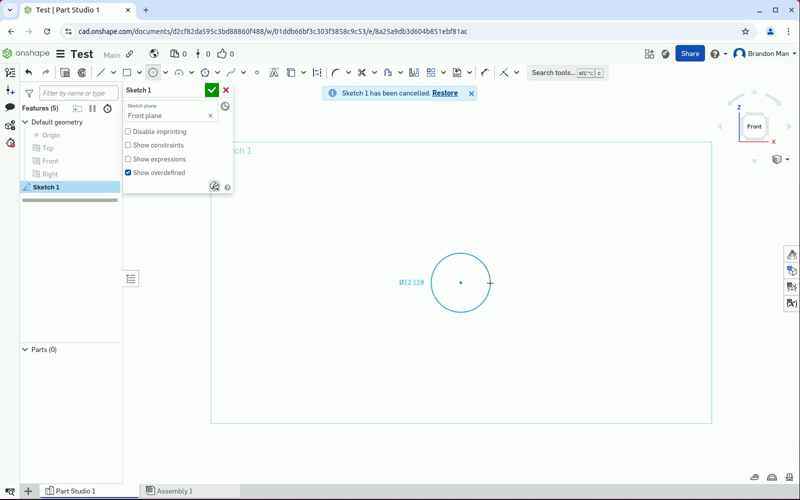
click(490, 282)
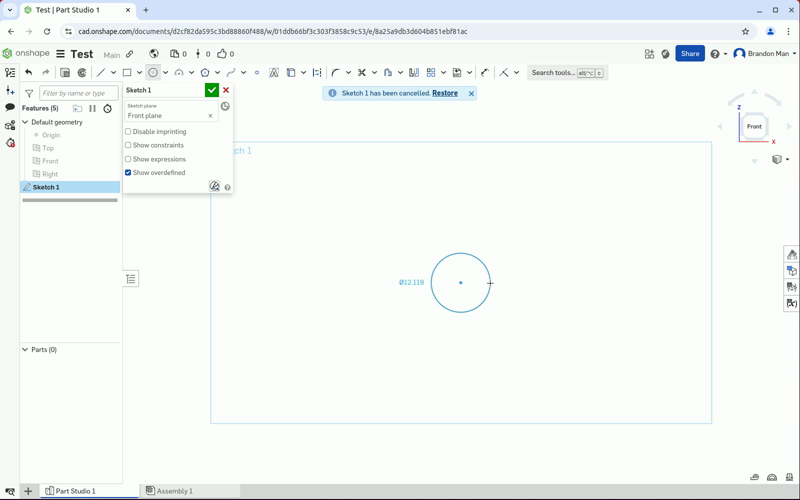
key(esc)
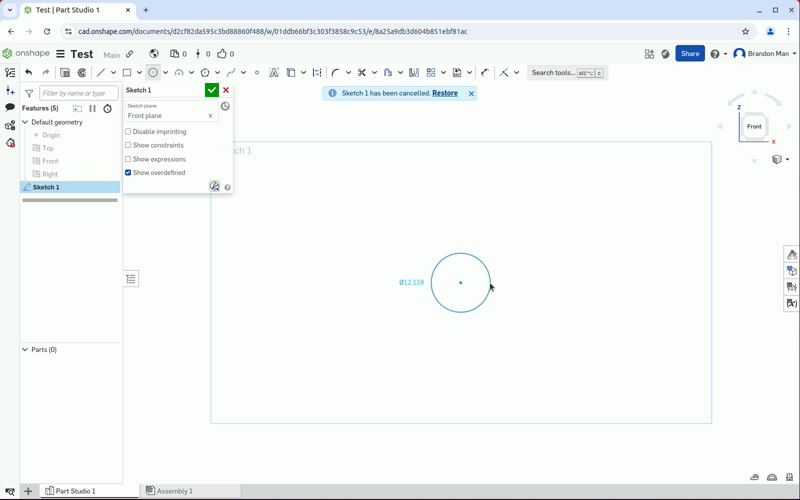
key(c)
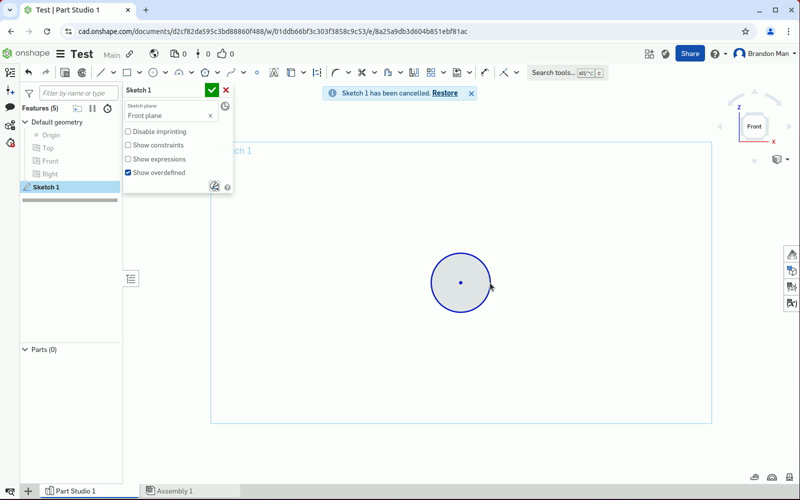
key_down(shift)
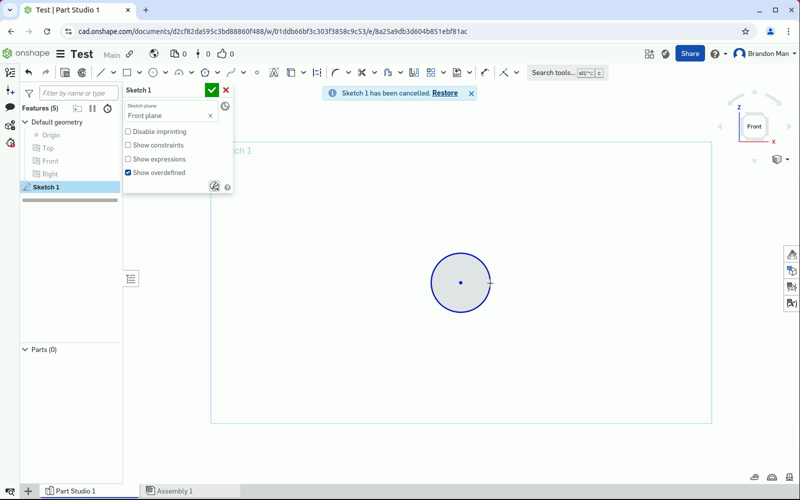
mouse_move(460, 282)
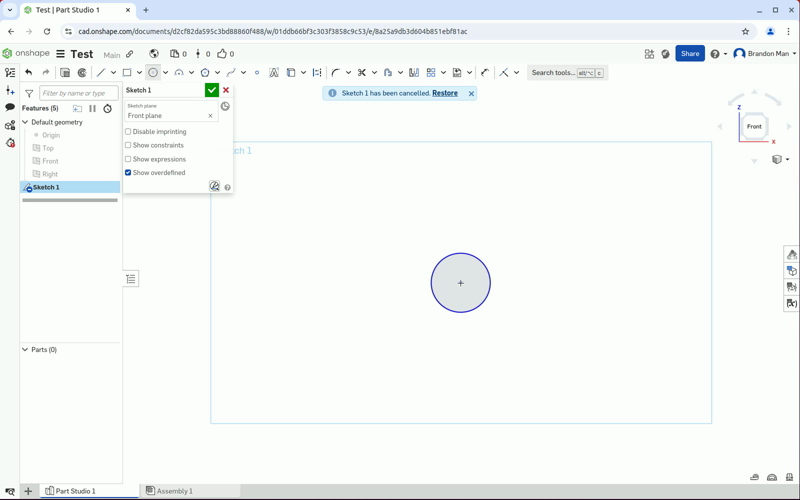
click(460, 282)
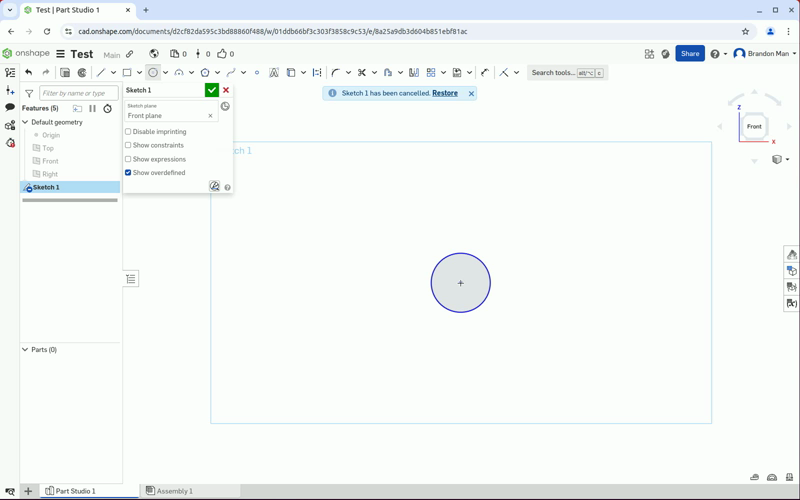
key_up(shift)
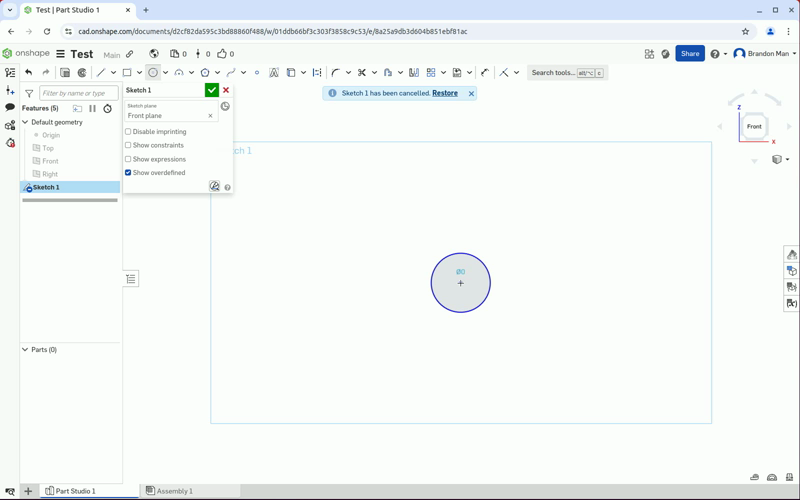
mouse_move(472, 282)
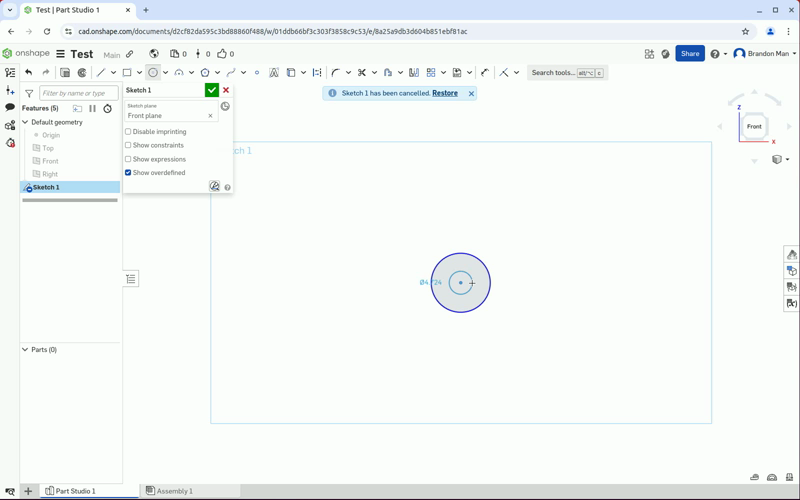
click(472, 282)
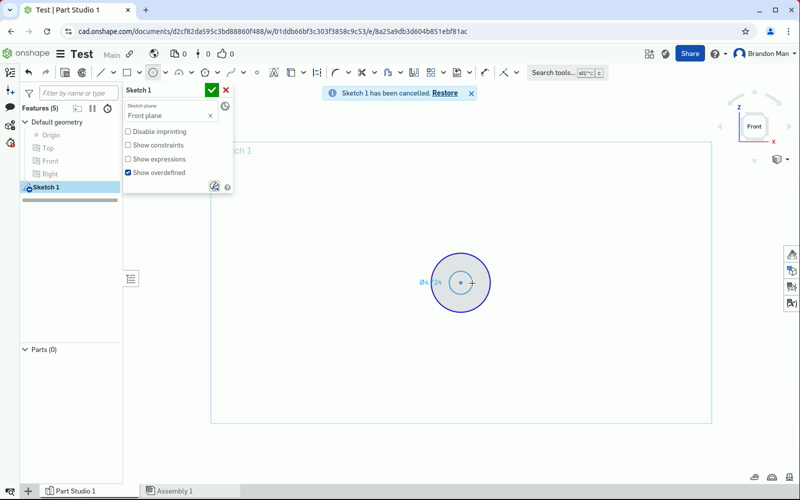
key(esc)
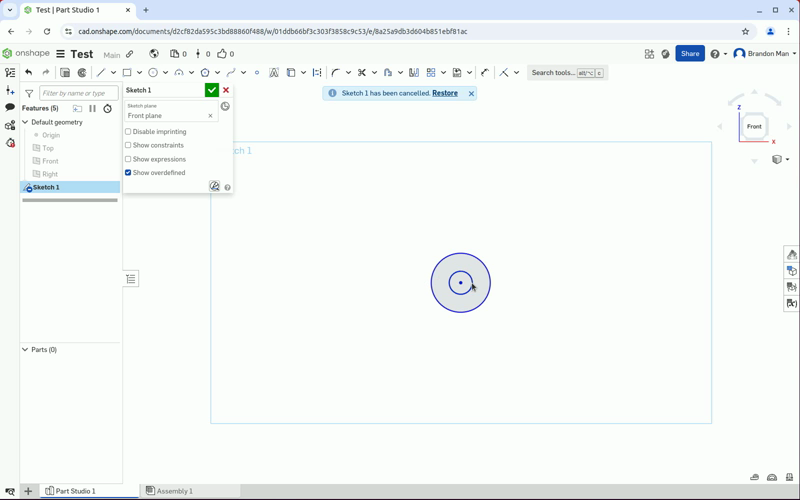
mouse_move(464, 269)
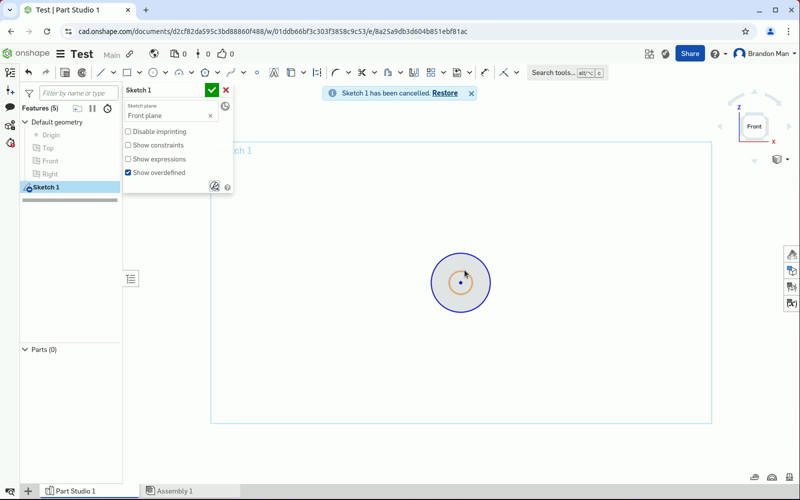
click(464, 269)
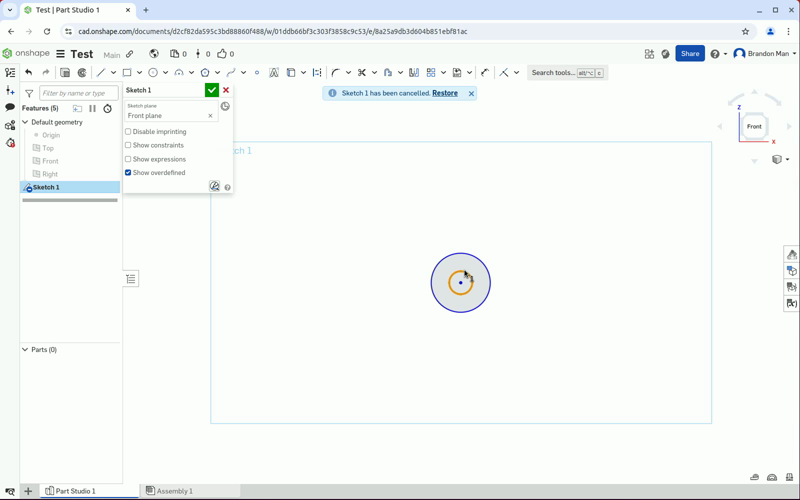
mouse_move(73, 352)
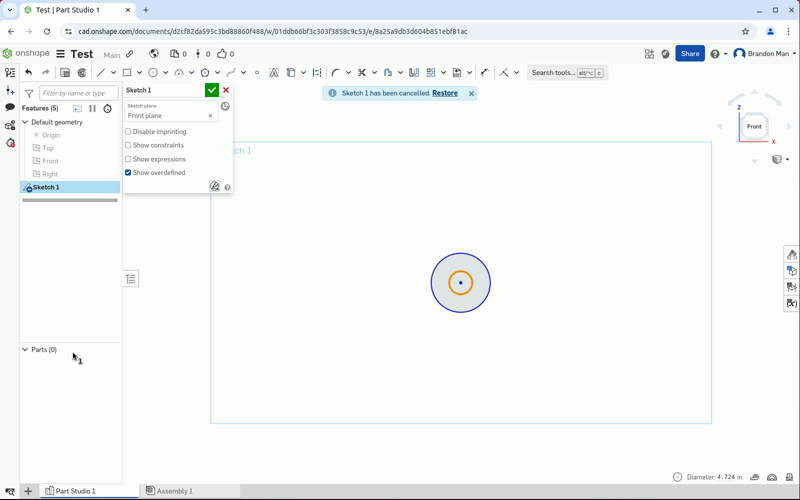
key(shift+y)
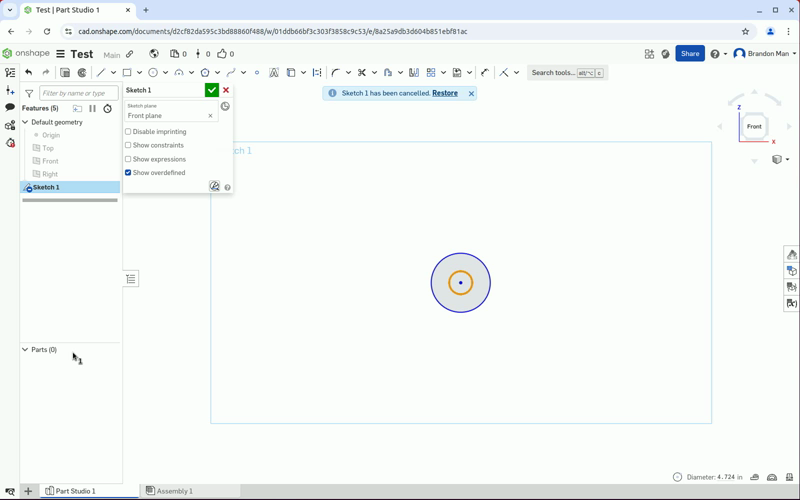
key(shift+e)
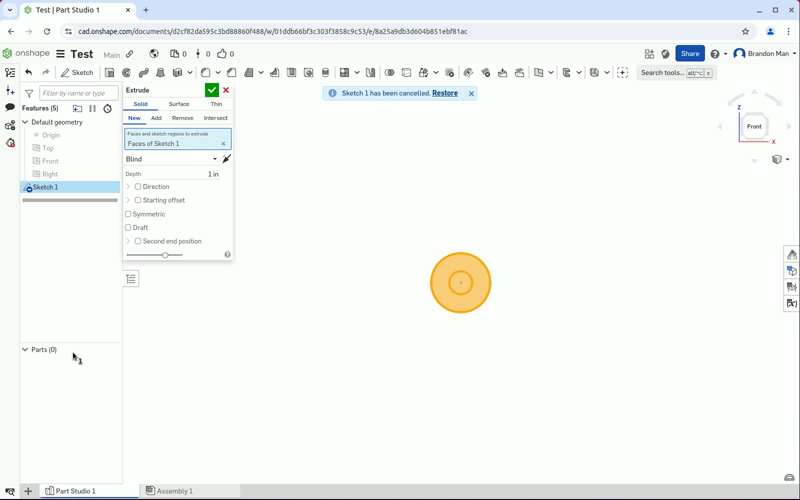
mouse_move(143, 106)
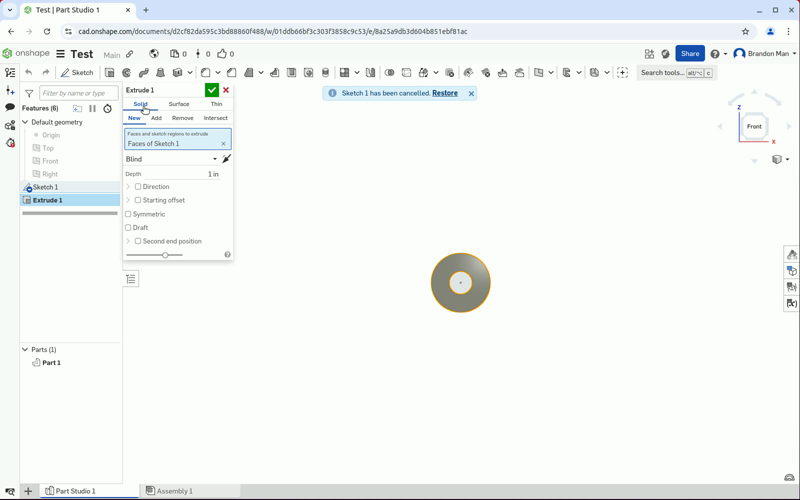
click(143, 106)
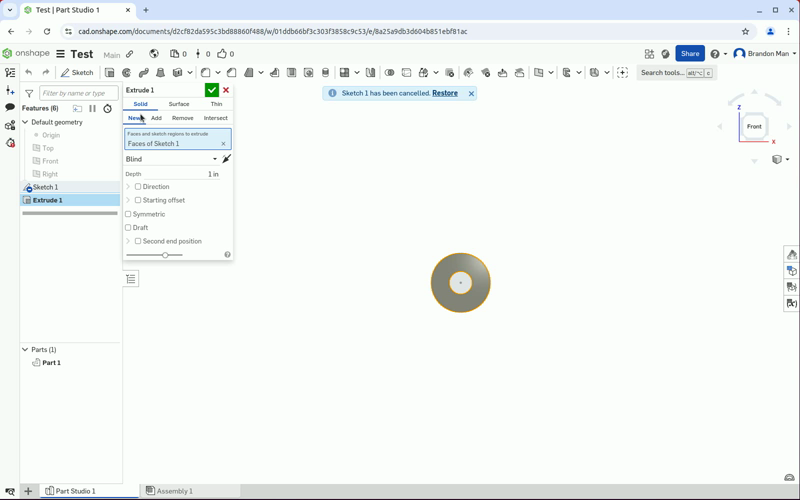
mouse_move(137, 120)
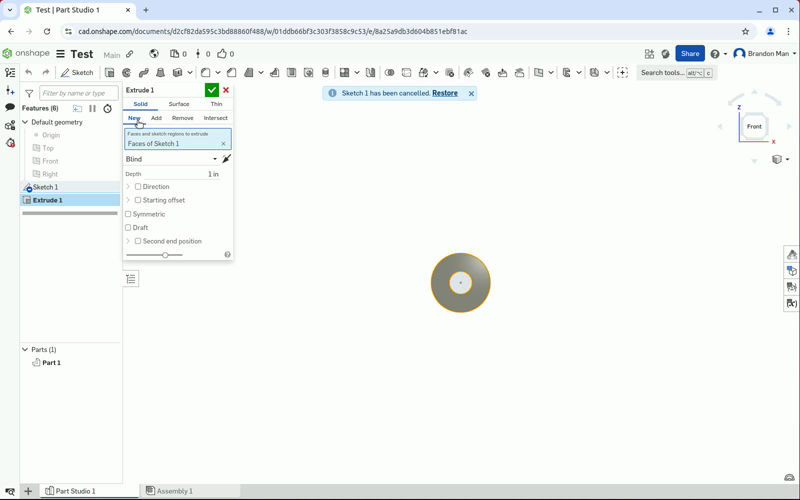
click(137, 120)
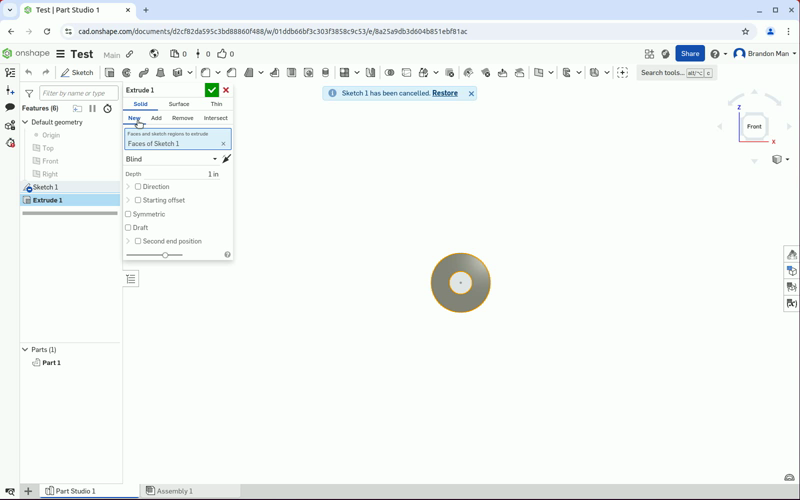
key(tab, 4)
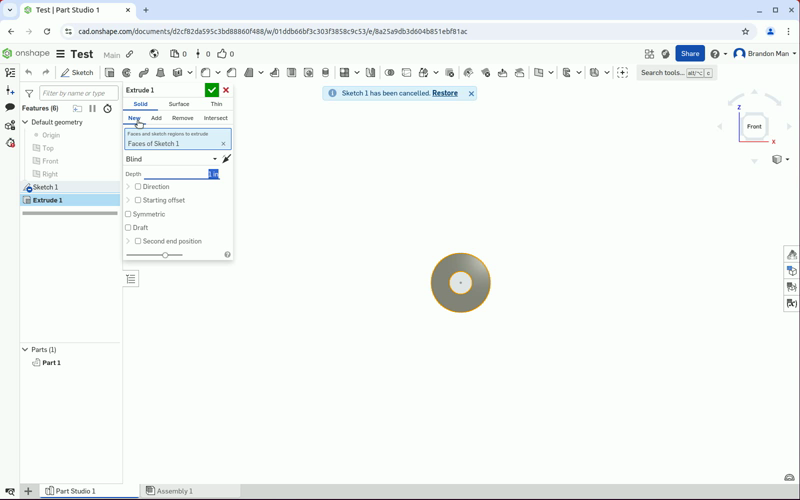
text(8.184)
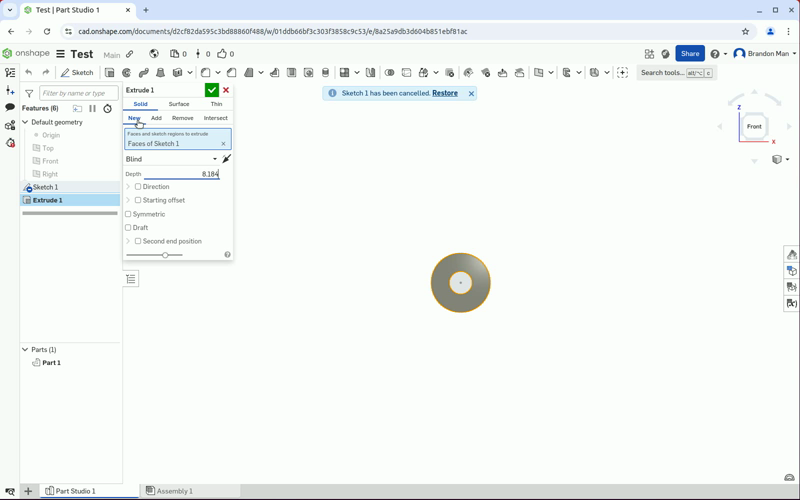
key(enter)
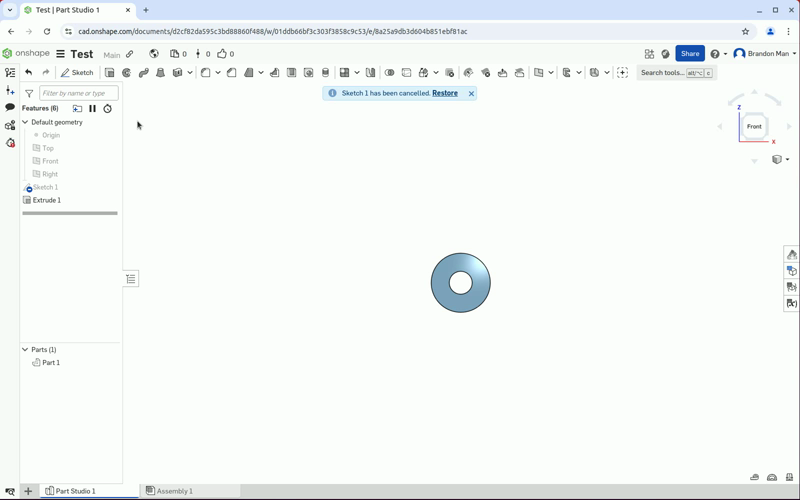
key(shift+h)
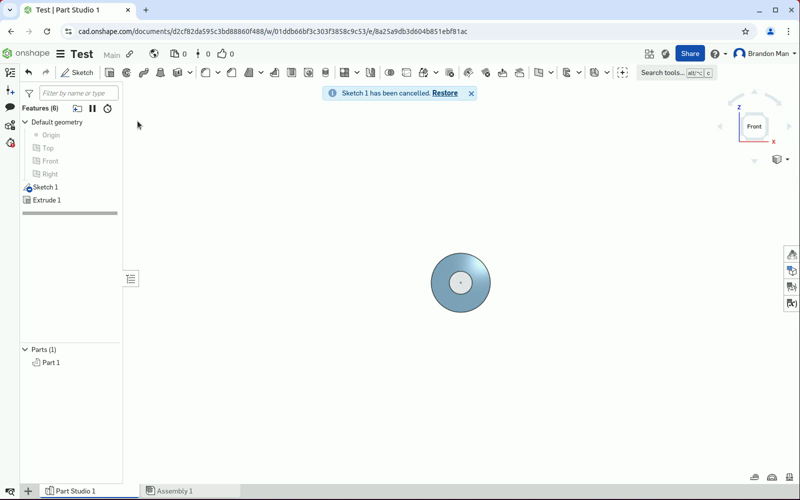
key(shift+h)
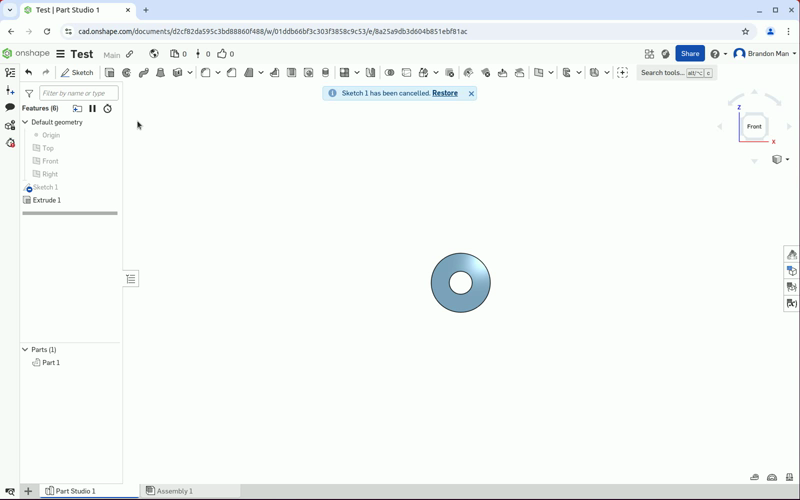
mouse_move(73, 189)
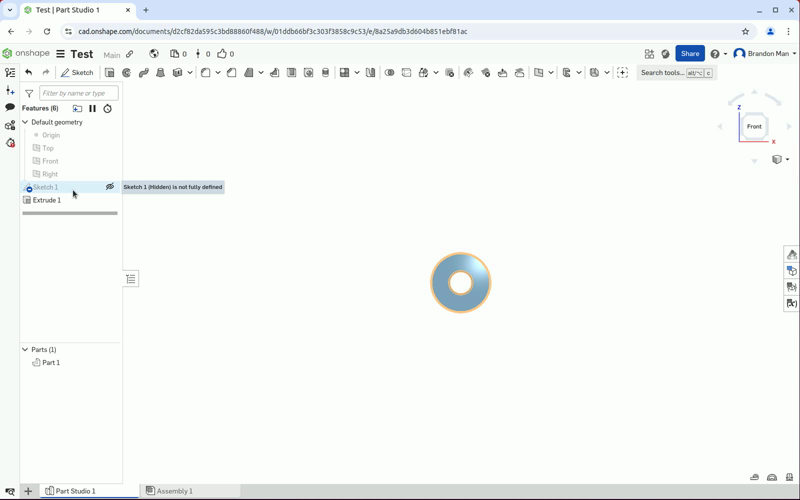
click(73, 189)
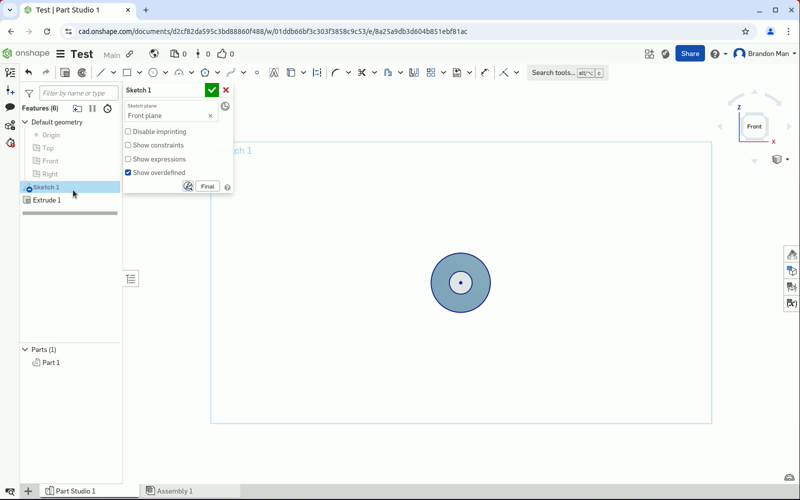
mouse_move(229, 92)
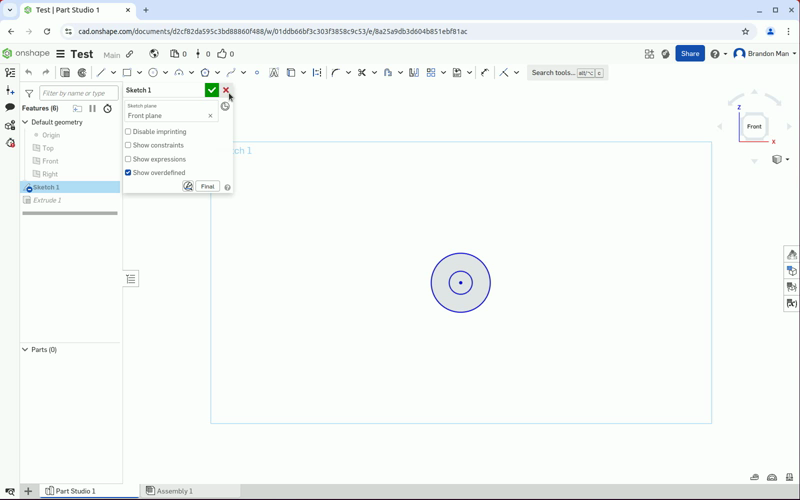
click(229, 92)
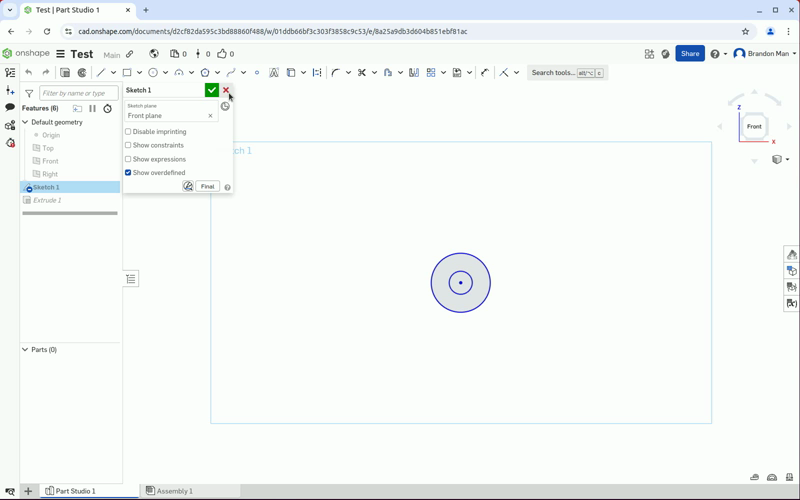
key(shift+s)
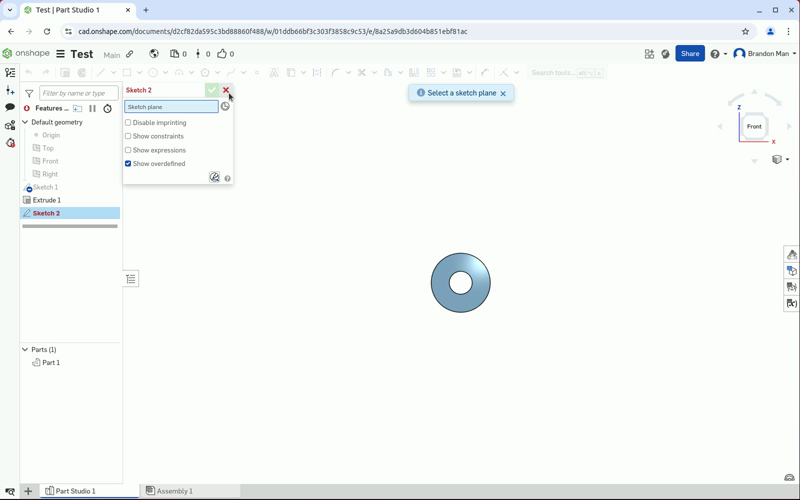
mouse_move(73, 163)
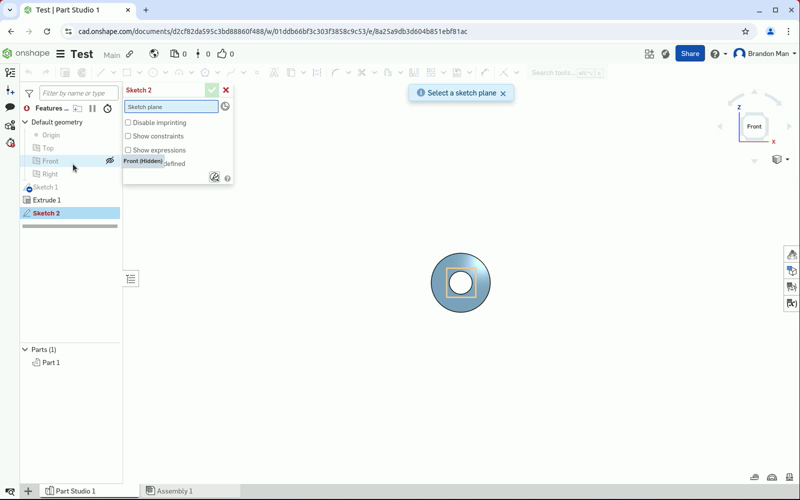
click(73, 163)
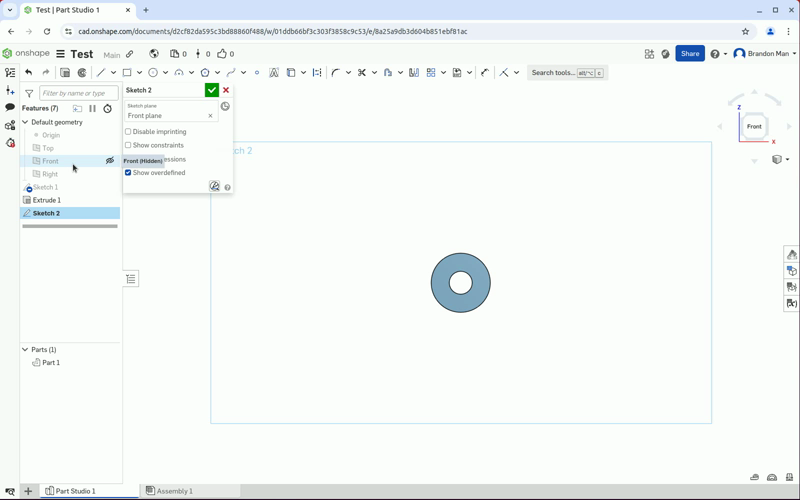
mouse_move(73, 352)
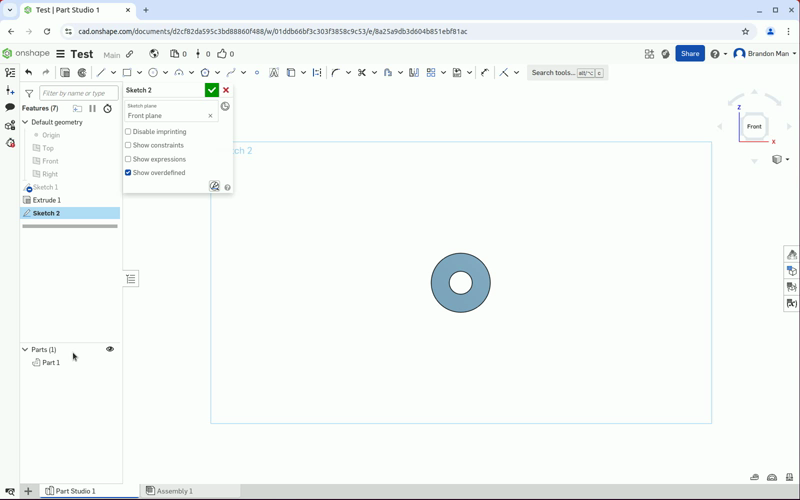
key(y)
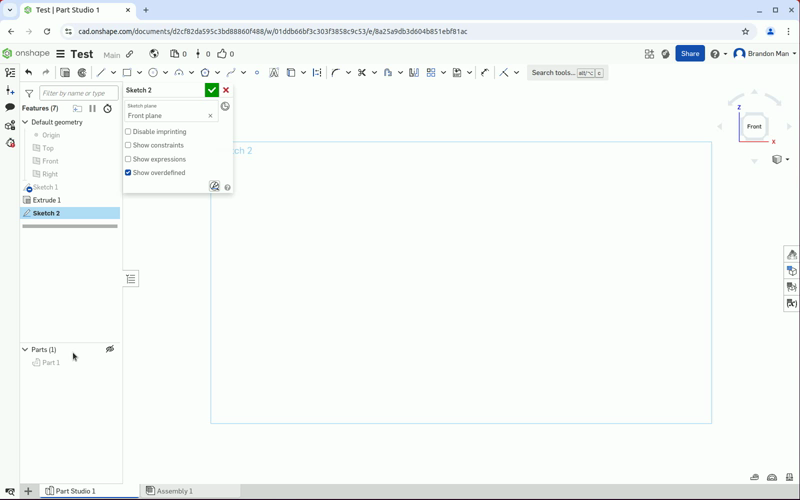
key(c)
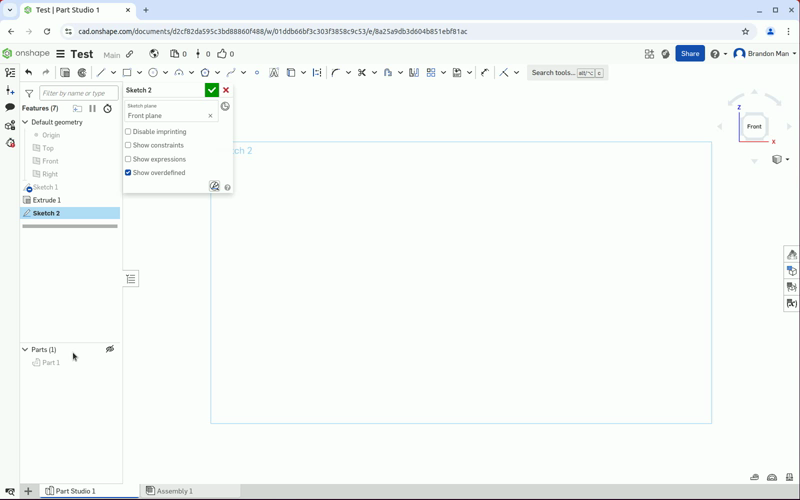
key_down(shift)
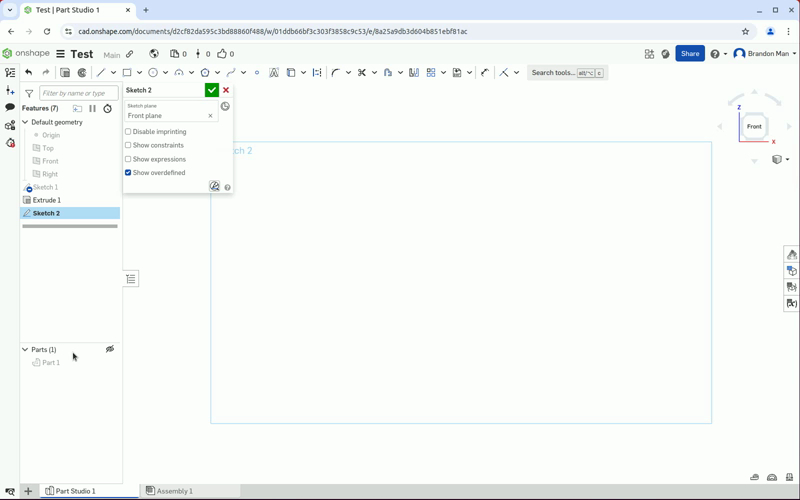
mouse_move(461, 282)
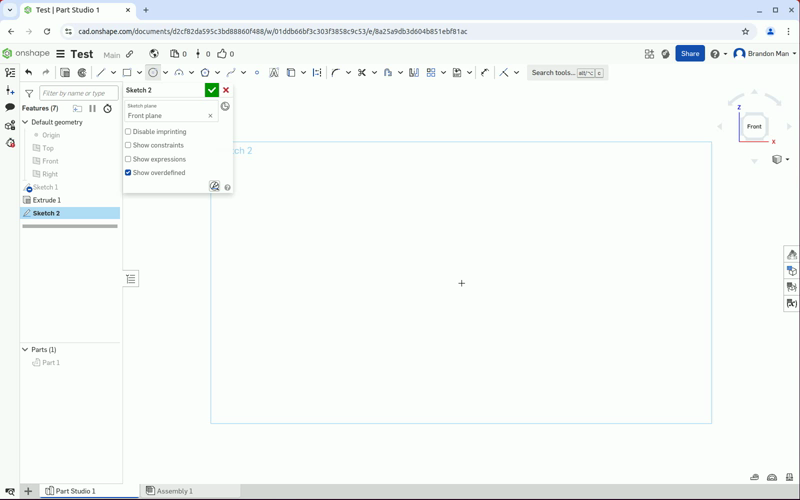
click(461, 282)
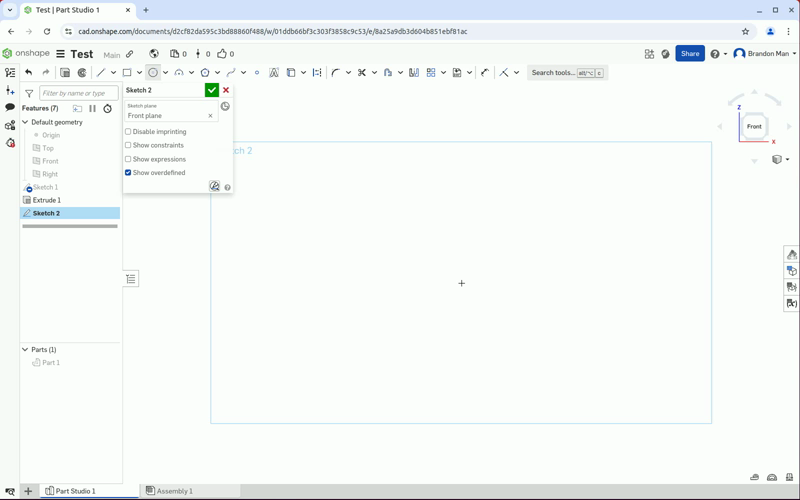
key_up(shift)
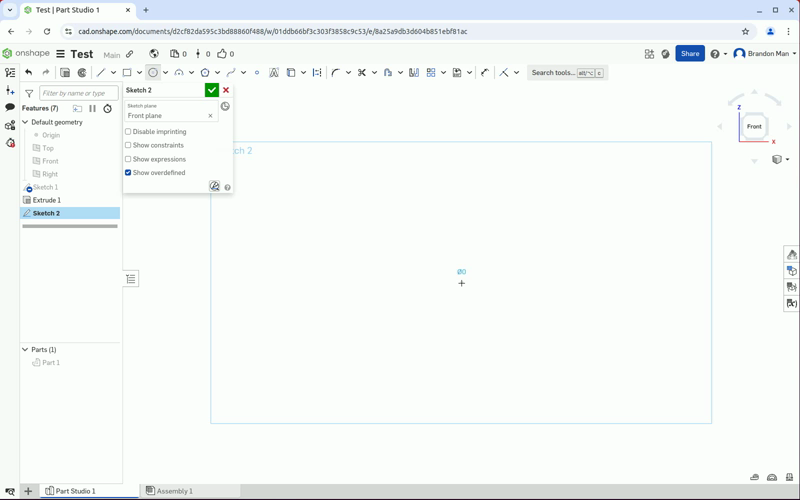
mouse_move(578, 282)
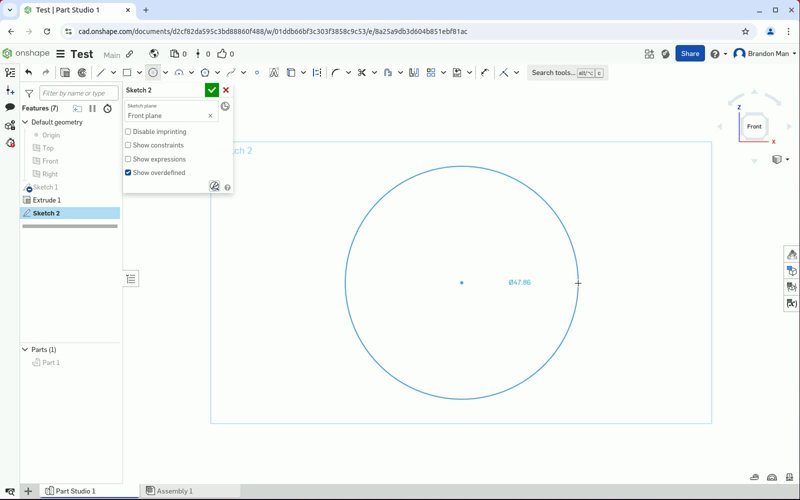
click(578, 282)
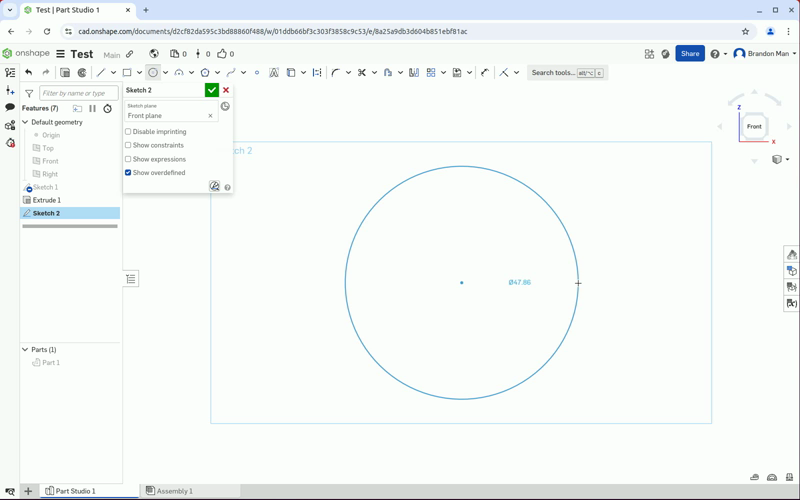
key(esc)
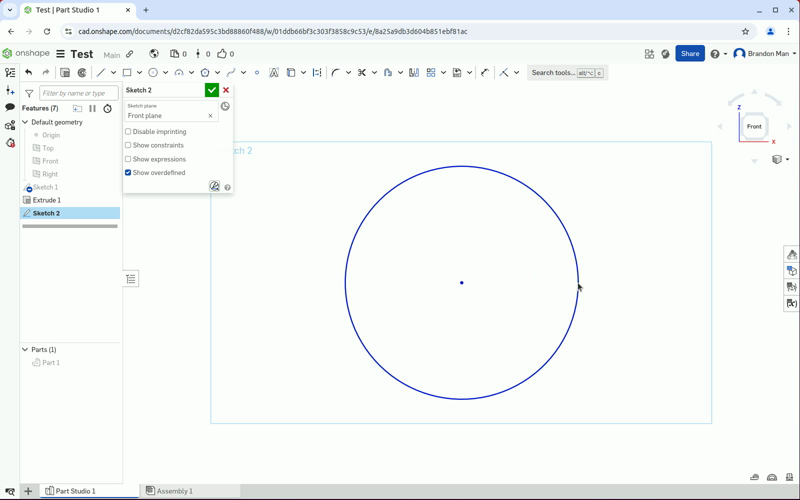
mouse_move(394, 335)
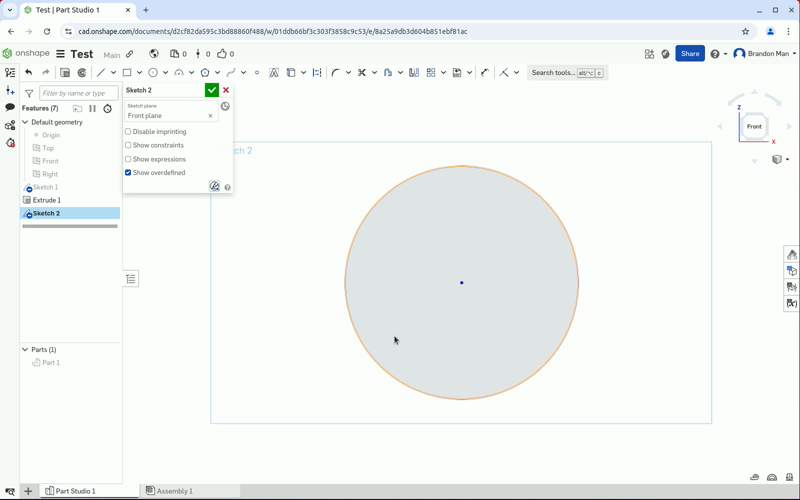
click(394, 335)
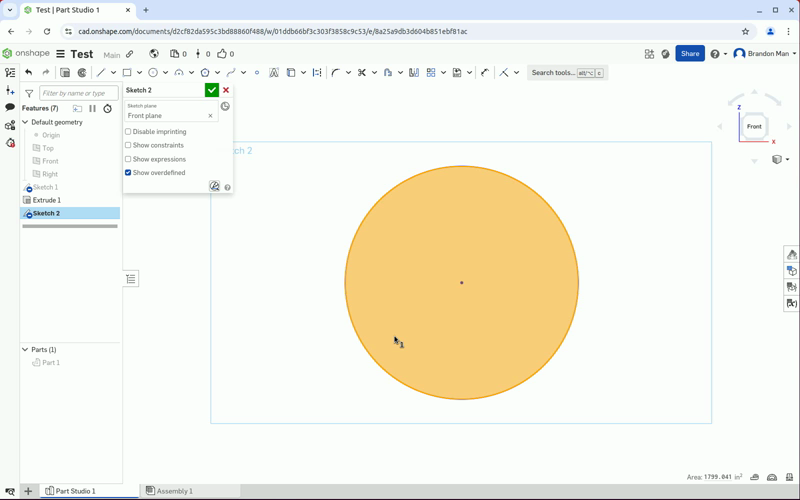
mouse_move(73, 352)
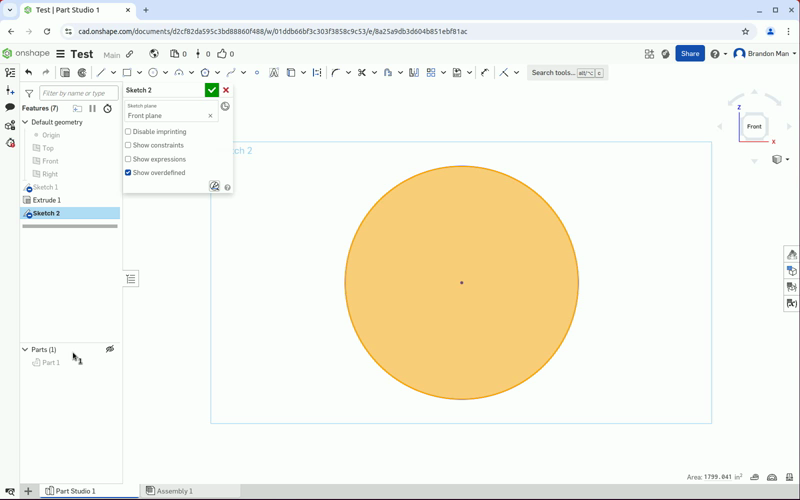
key(shift+y)
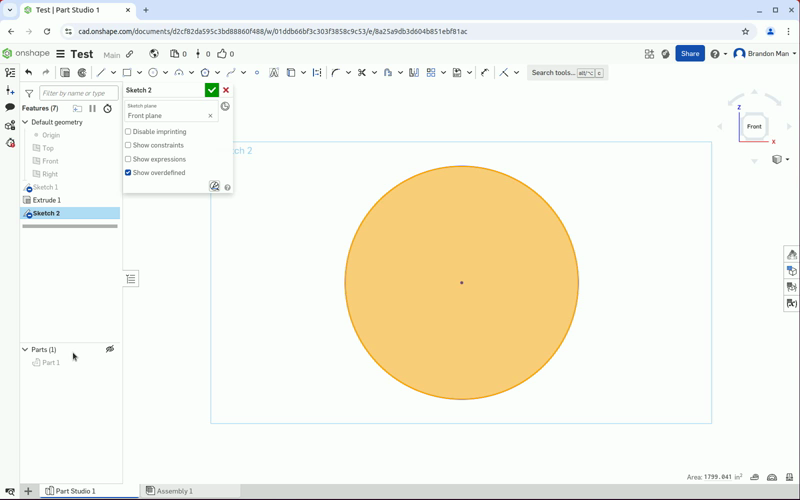
key(shift+e)
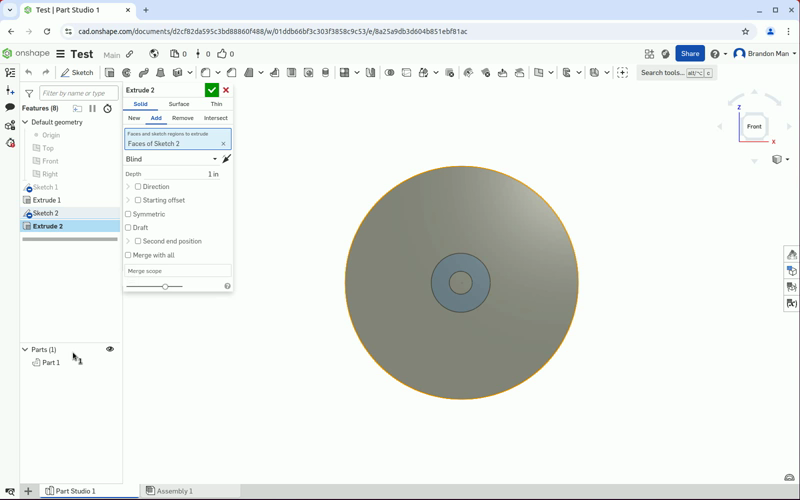
mouse_move(143, 106)
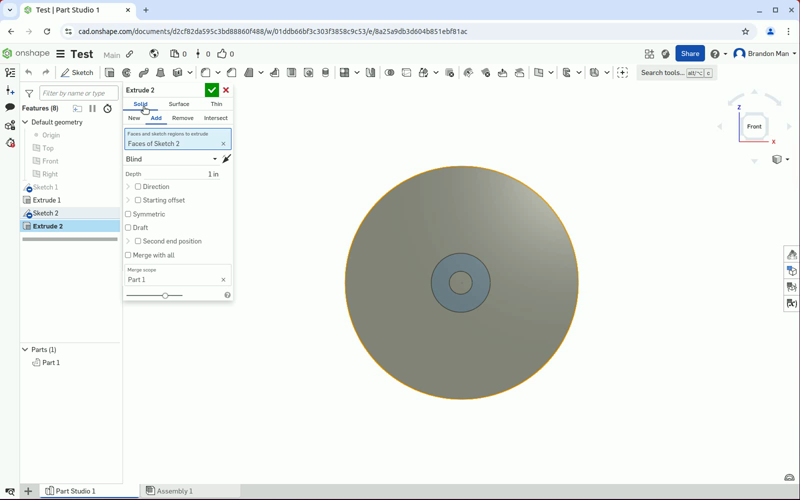
click(143, 106)
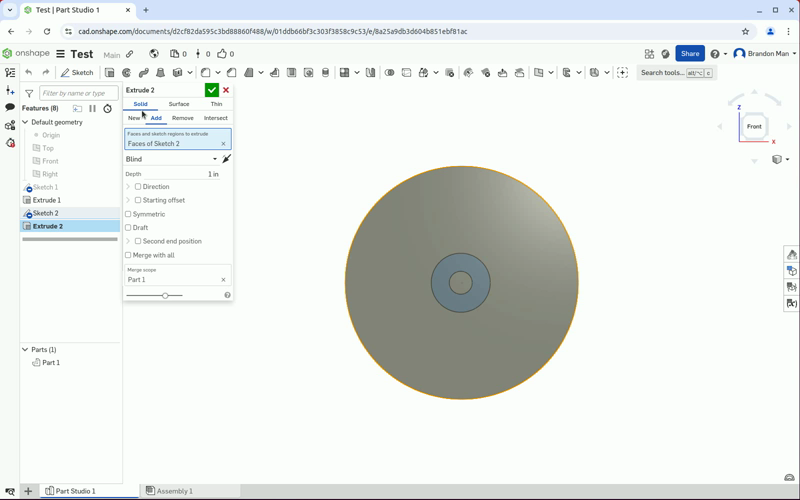
mouse_move(137, 120)
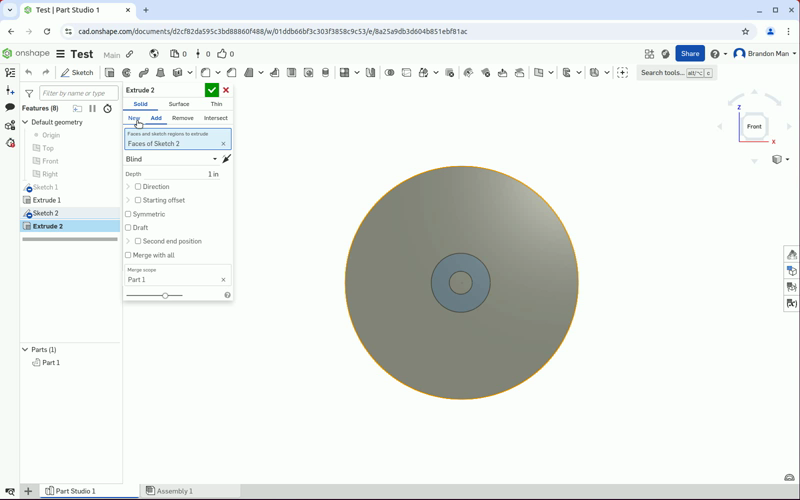
click(137, 120)
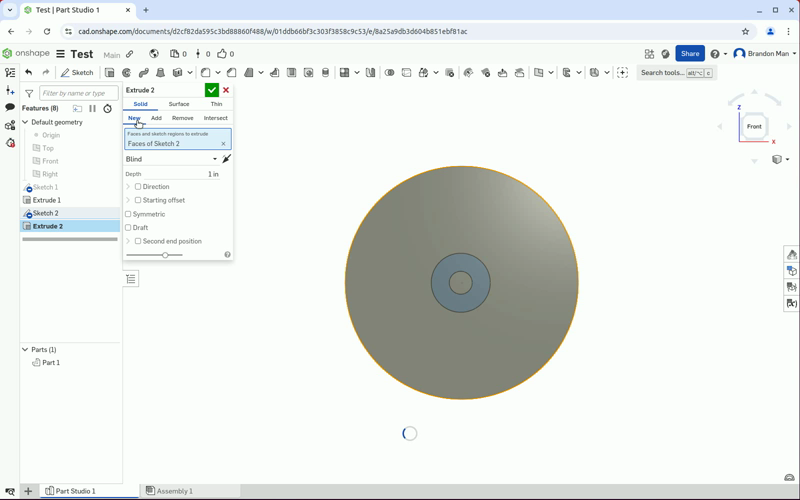
key(tab, 4)
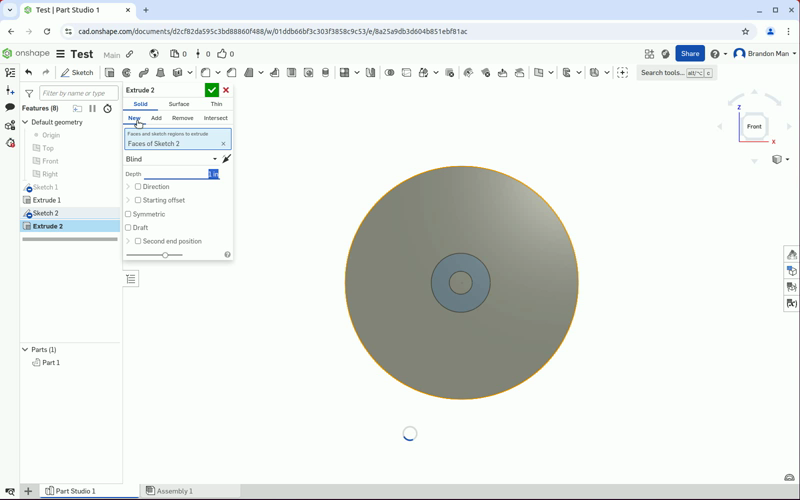
text(0.962)
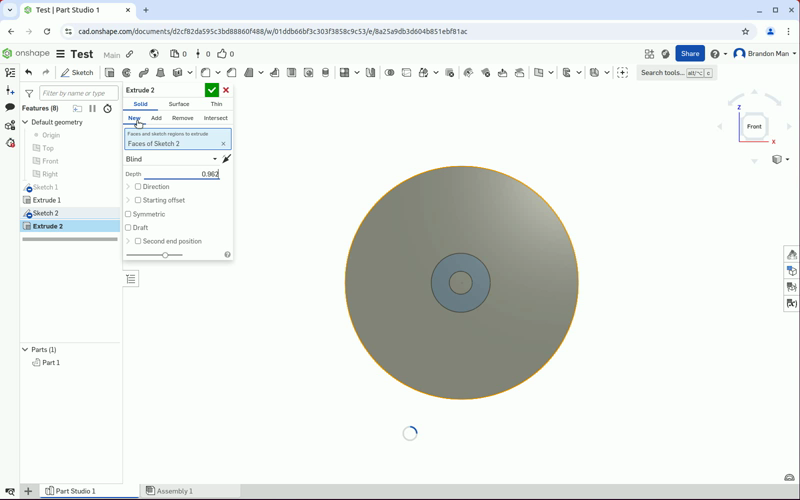
key(tab, 3)
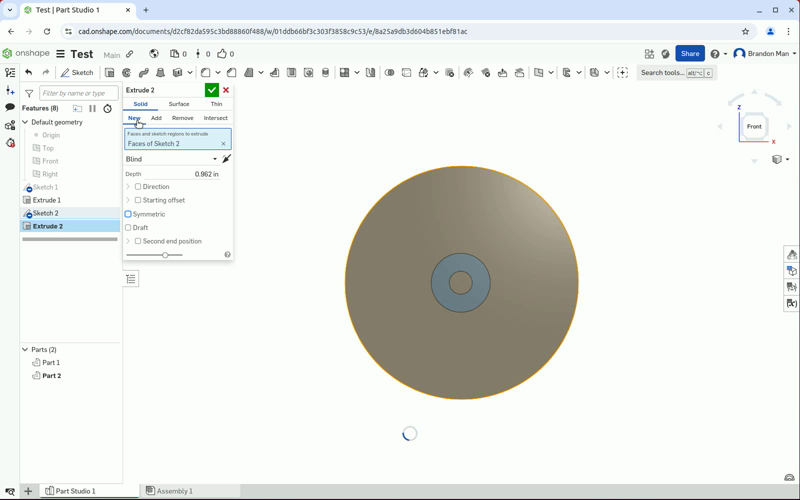
key(space)
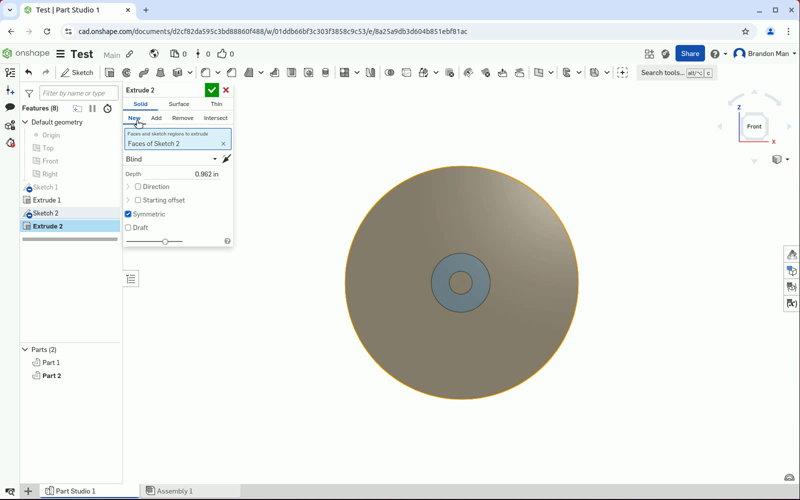
key(enter)
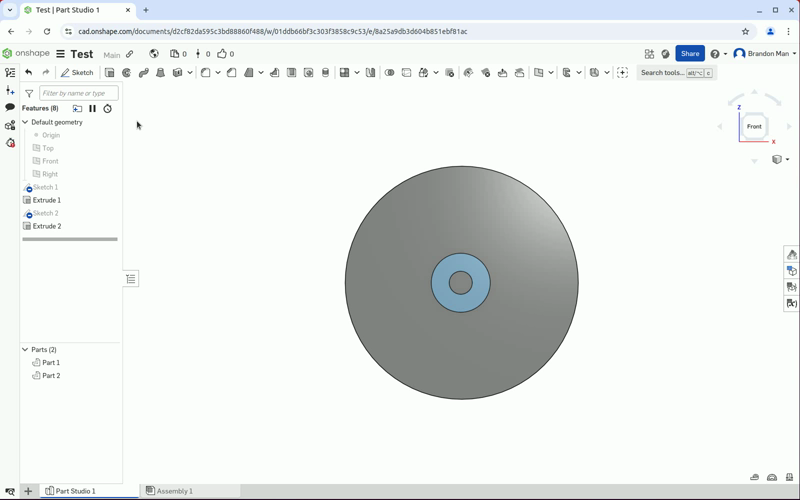
key(shift+h)
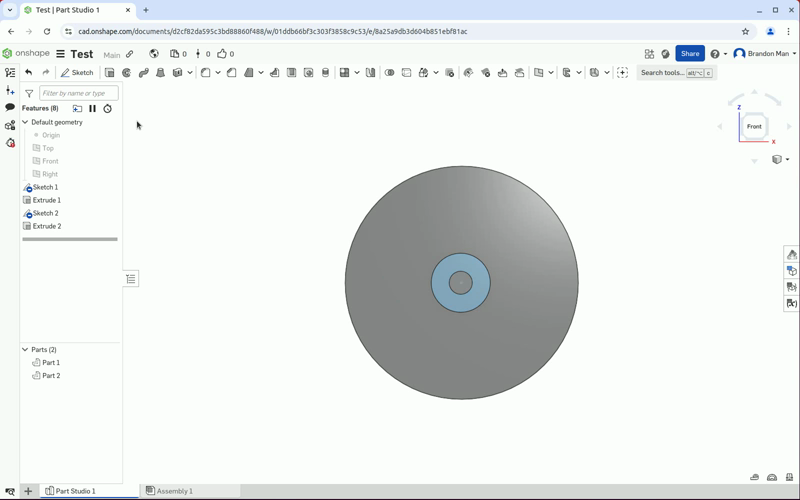
key(shift+h)
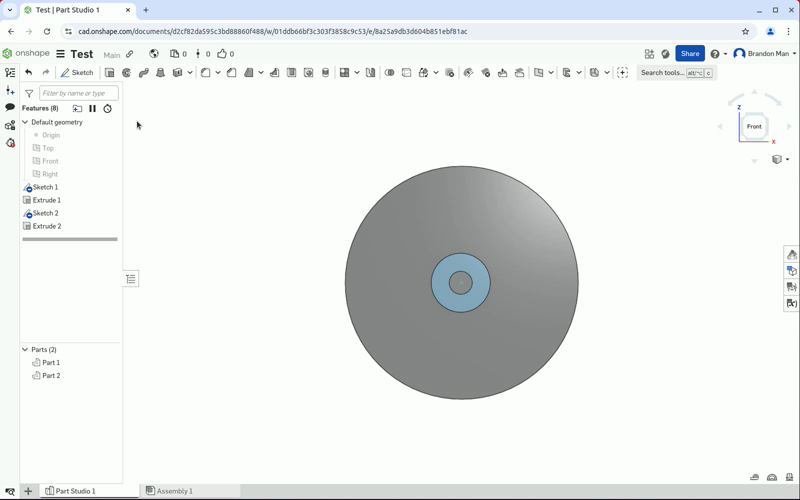
key(shift+7)
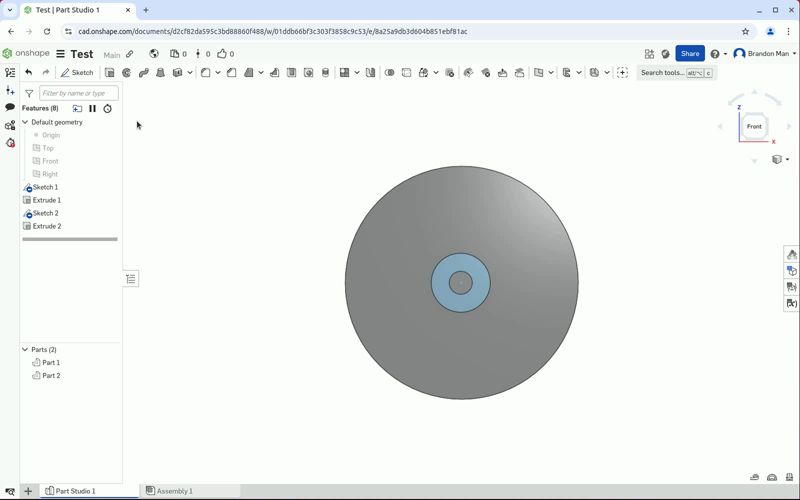
key(left, 2)
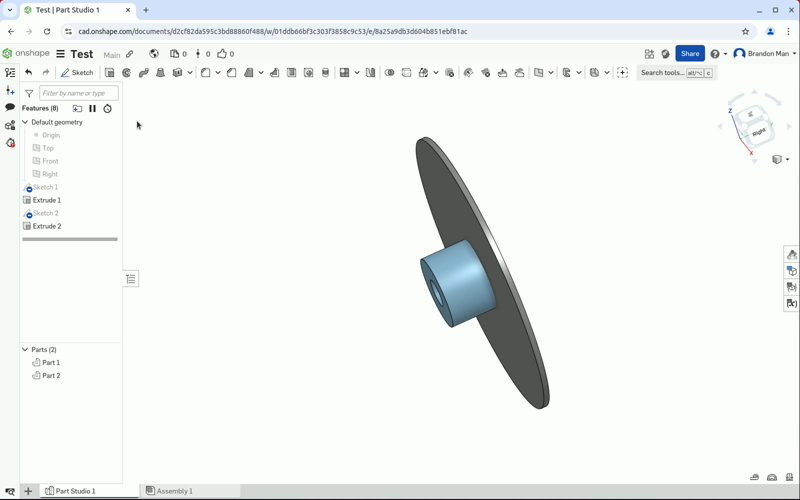
key(down, 2)
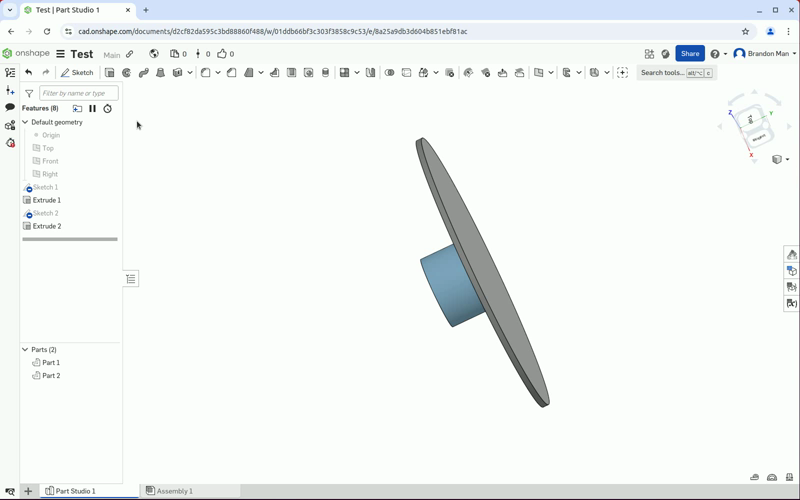
key(up, 2)
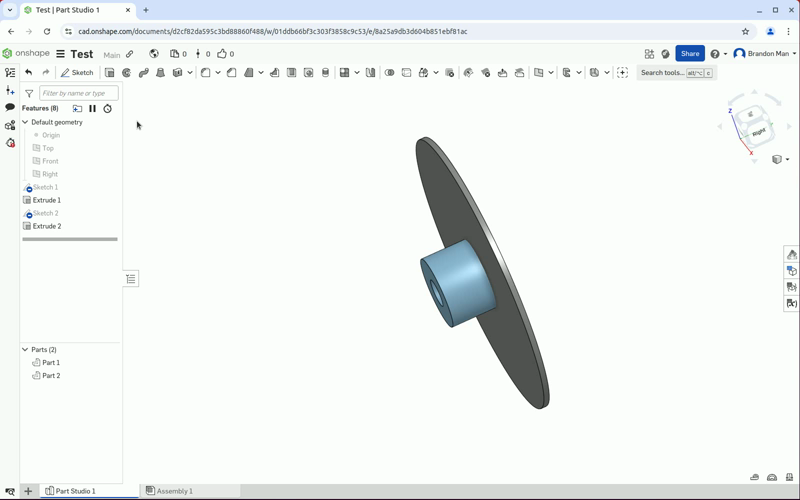
key(right, 2)
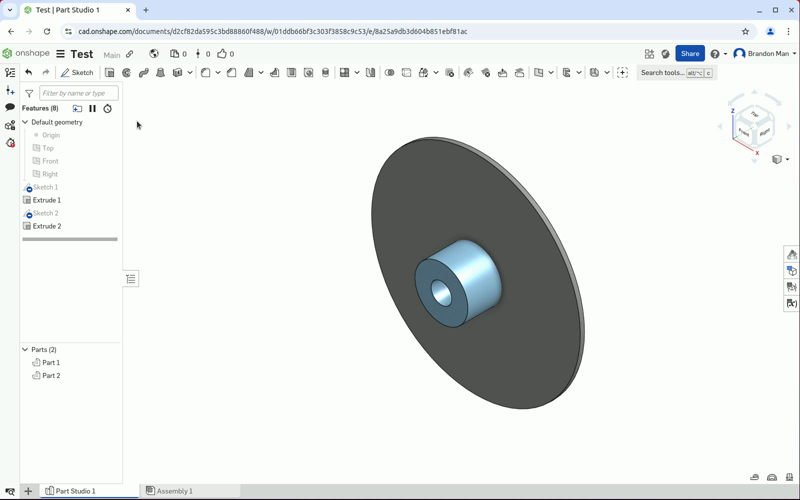
mouse_move(73, 189)
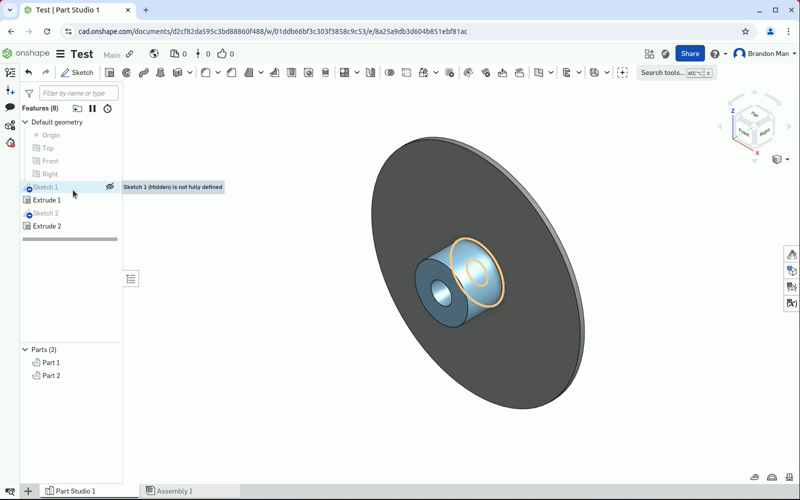
click(73, 189)